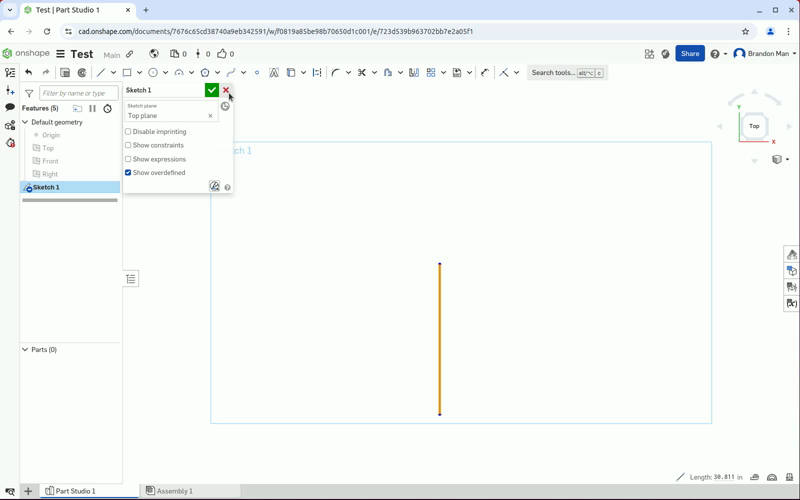
key(shift+h)
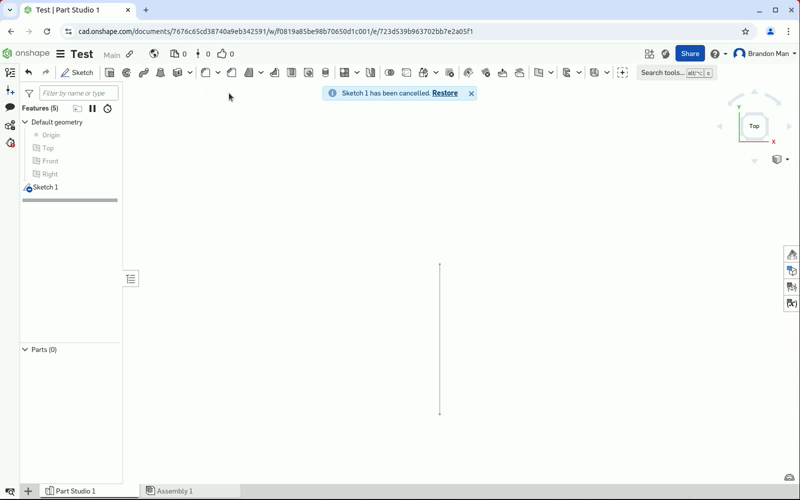
key(shift+s)
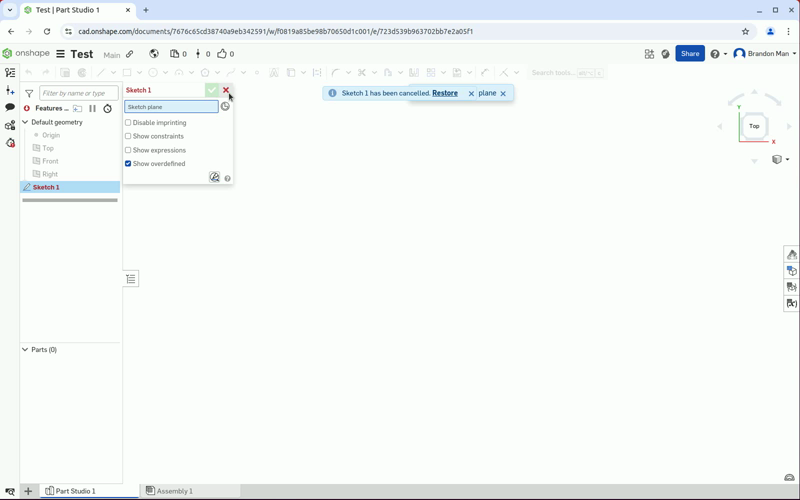
mouse_move(73, 150)
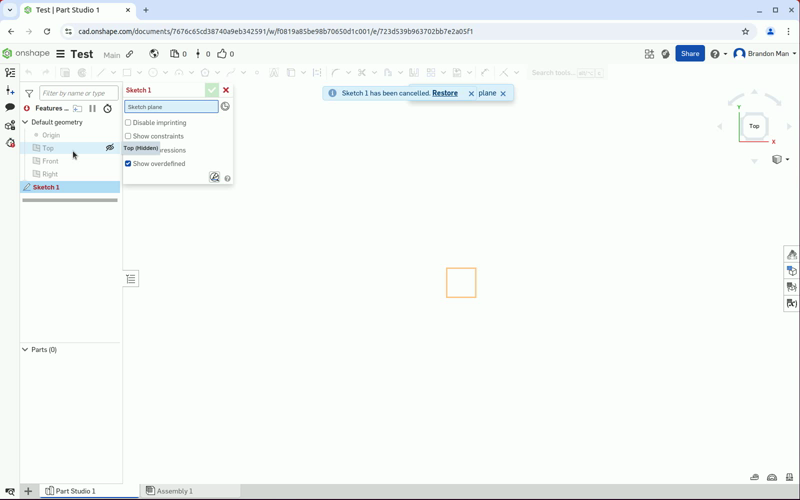
click(73, 150)
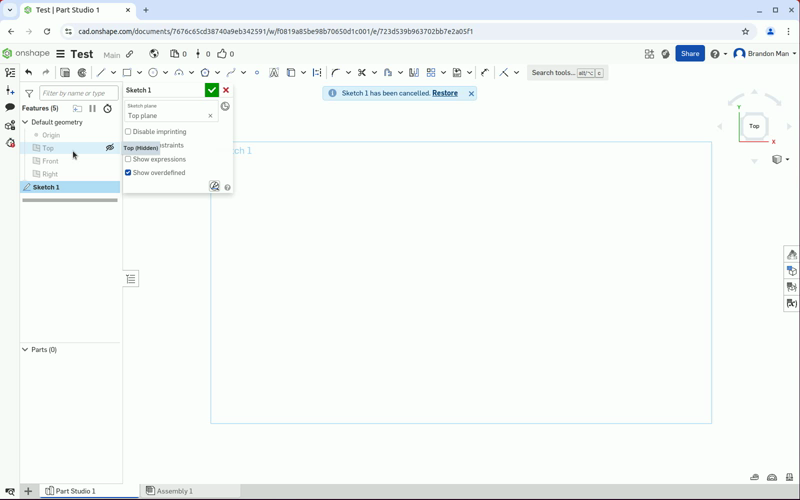
mouse_move(73, 352)
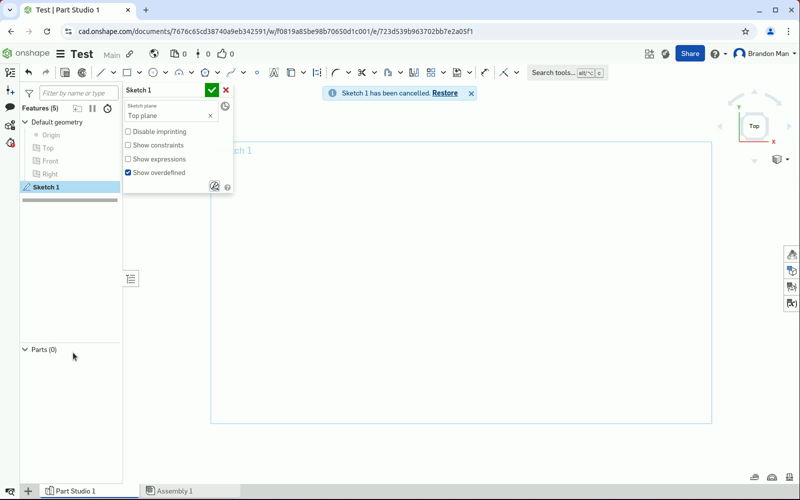
key(y)
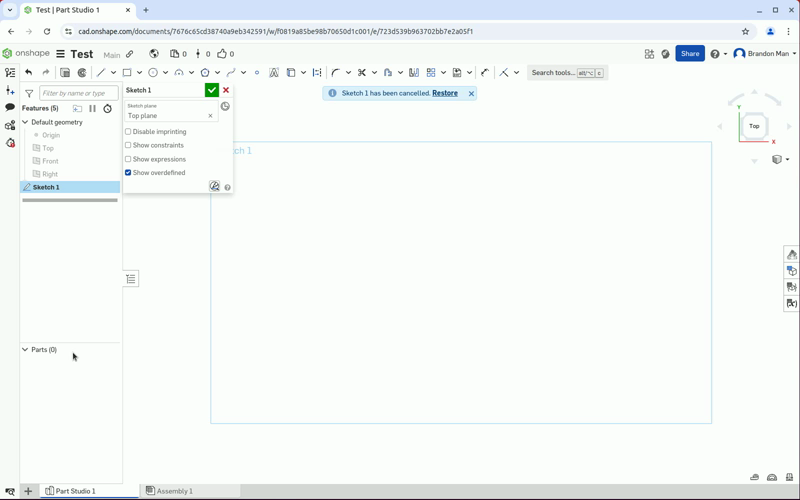
key(c)
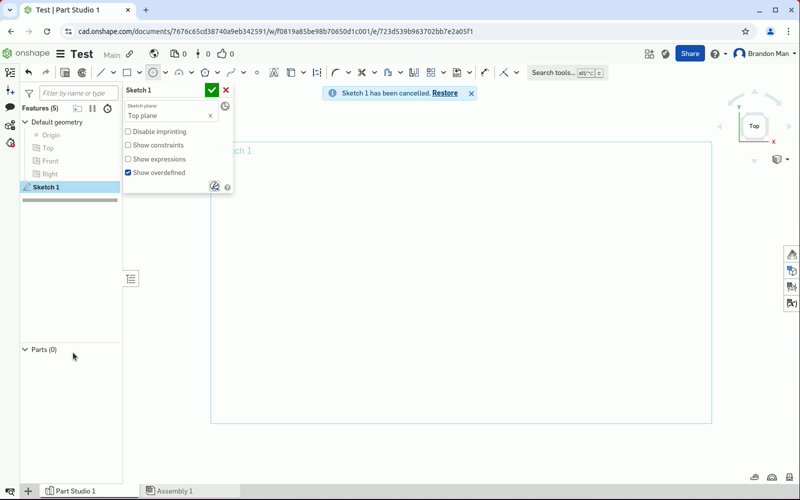
key_down(shift)
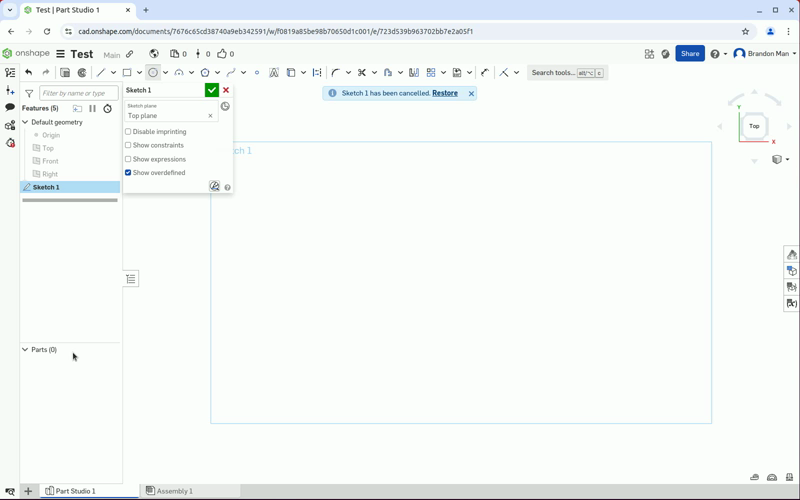
mouse_move(461, 282)
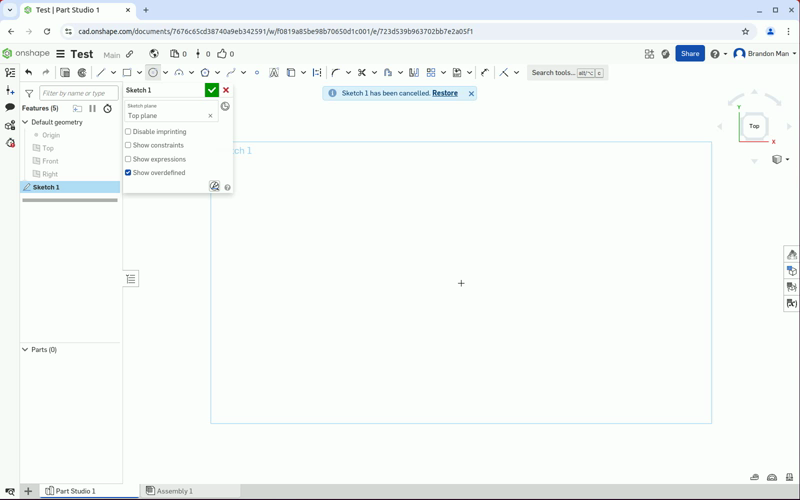
click(461, 282)
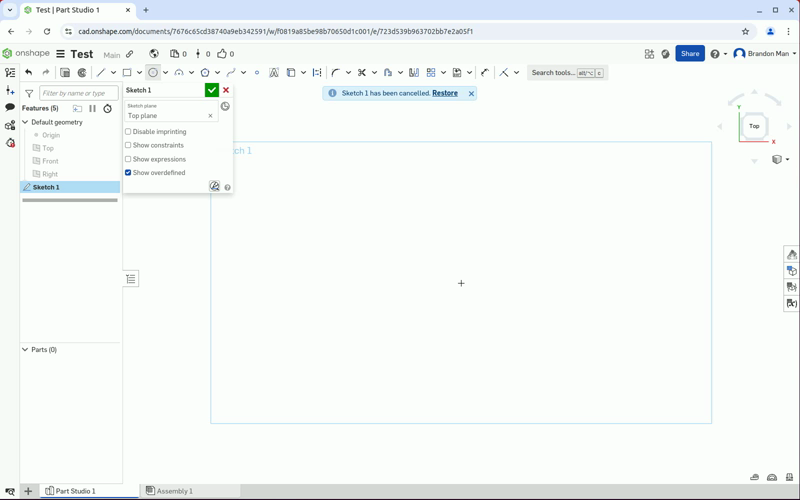
key_up(shift)
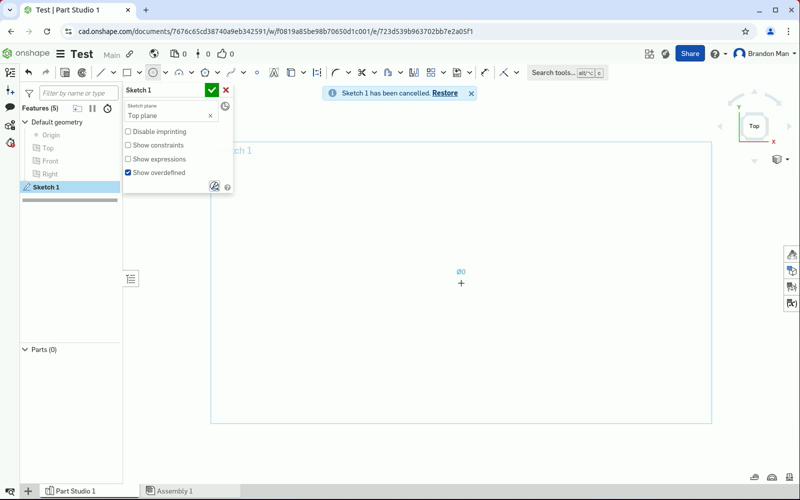
mouse_move(505, 282)
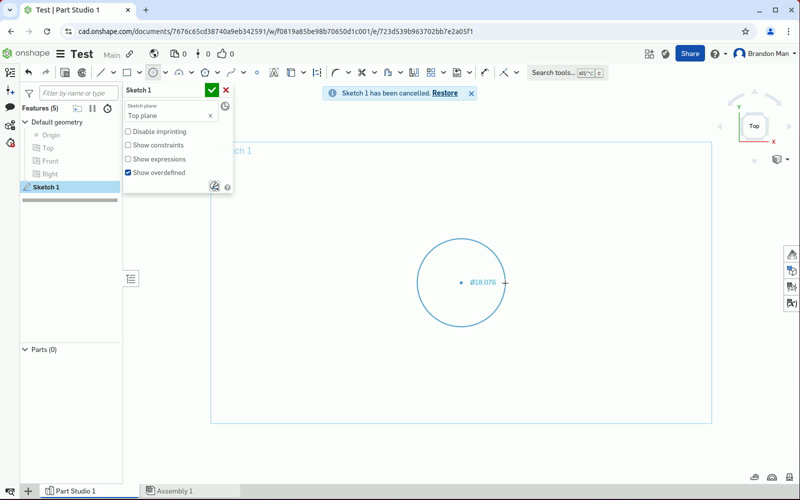
click(505, 282)
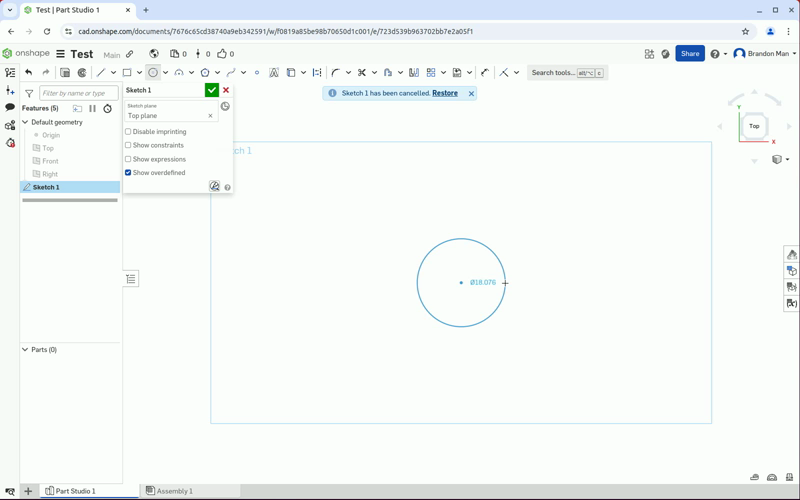
key(esc)
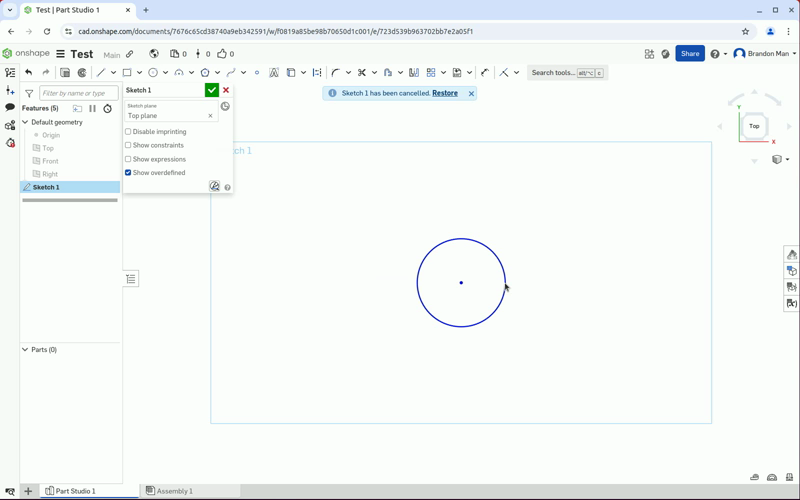
mouse_move(467, 285)
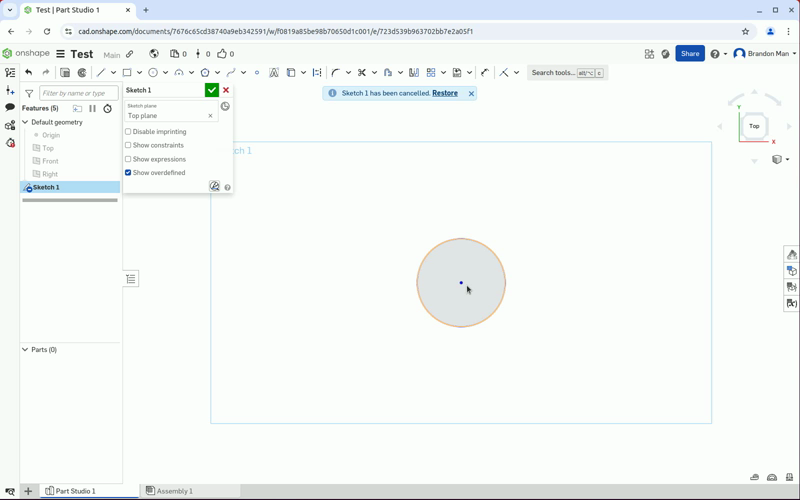
click(467, 285)
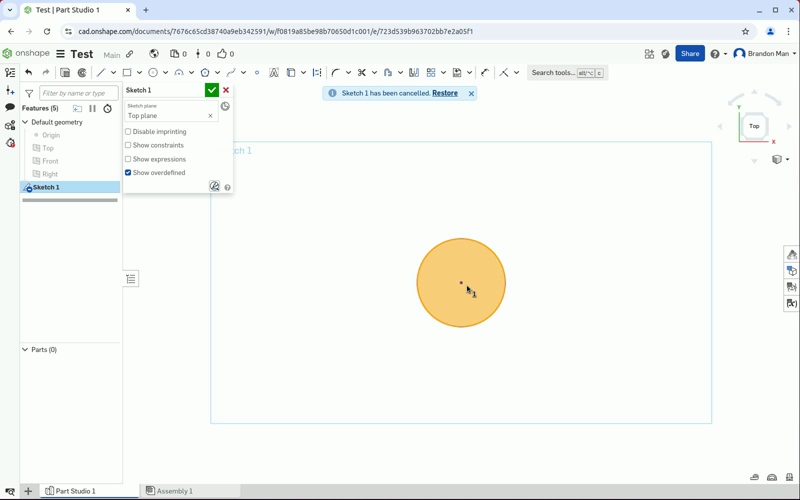
mouse_move(73, 352)
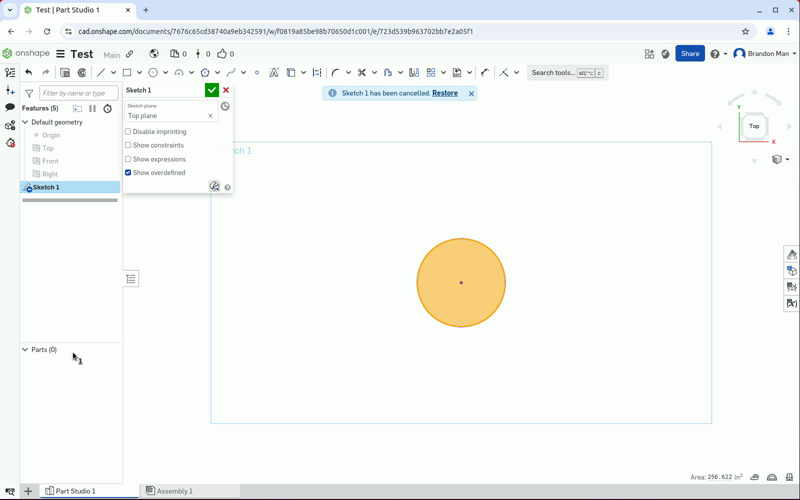
key(shift+y)
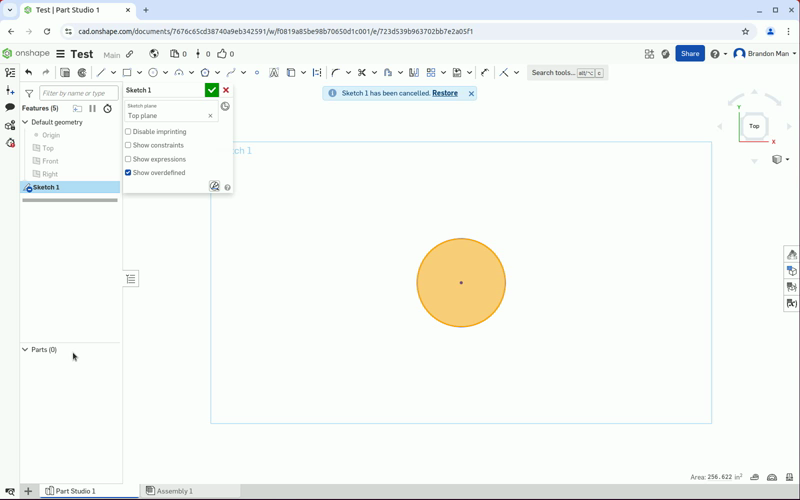
key(shift+e)
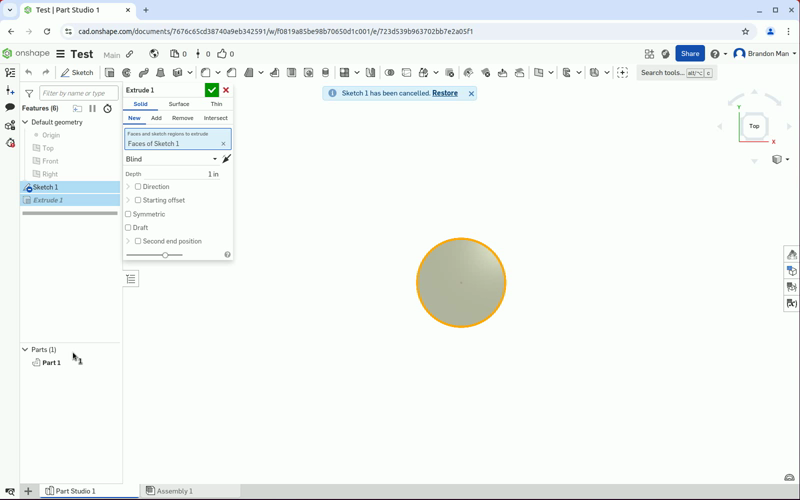
mouse_move(143, 106)
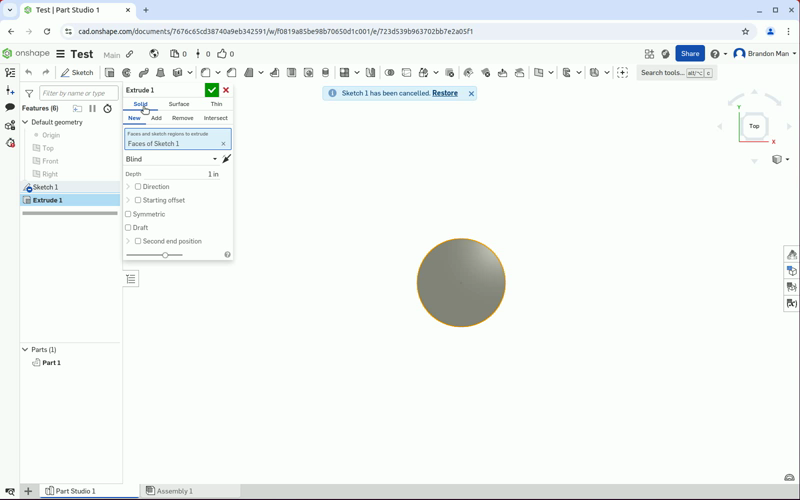
click(143, 106)
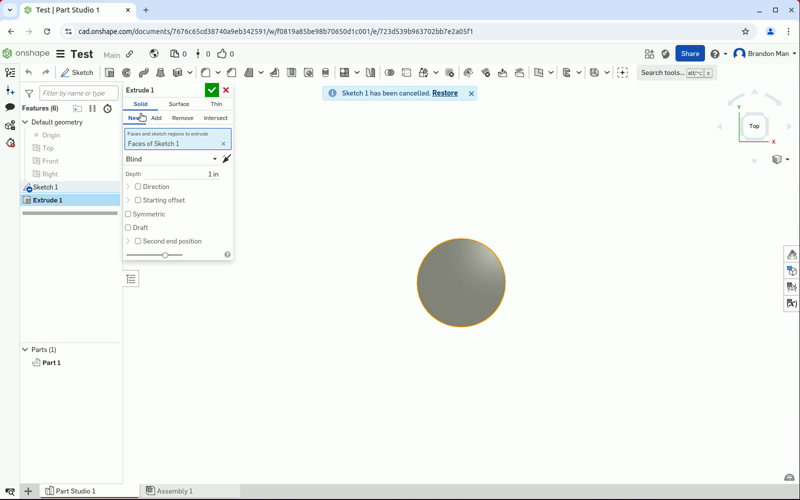
mouse_move(137, 120)
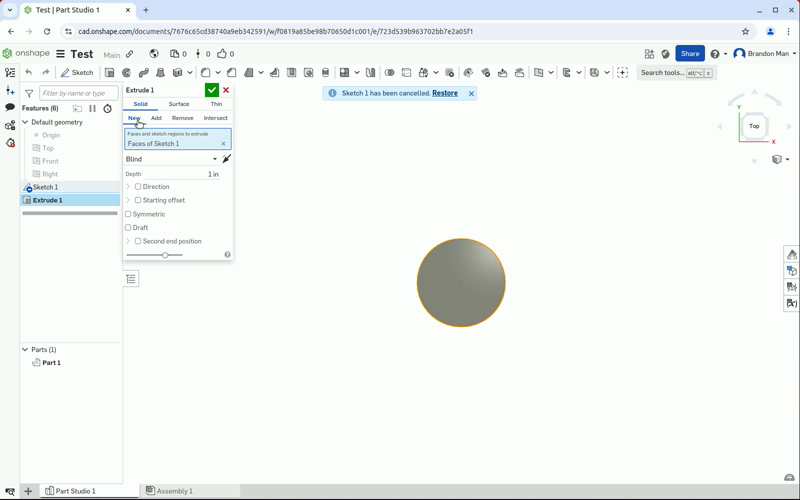
click(137, 120)
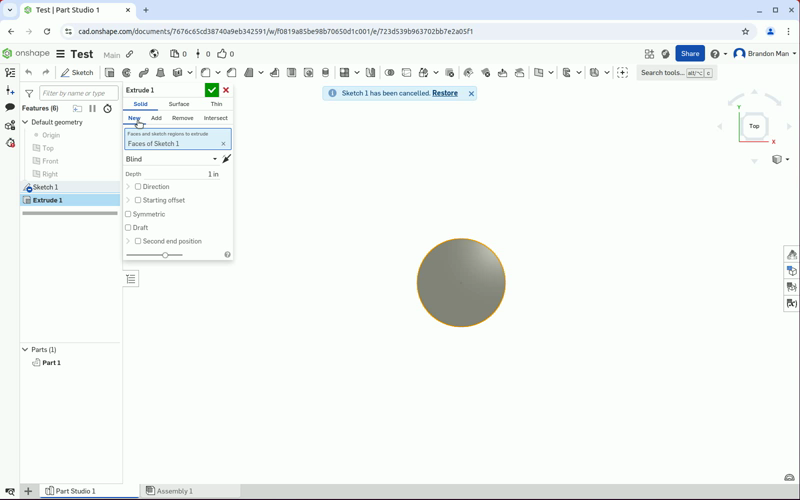
key(tab, 4)
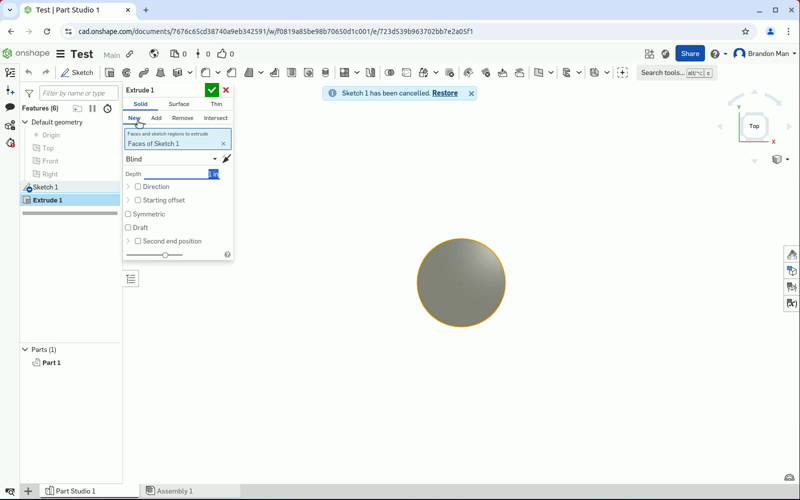
text(23.108)
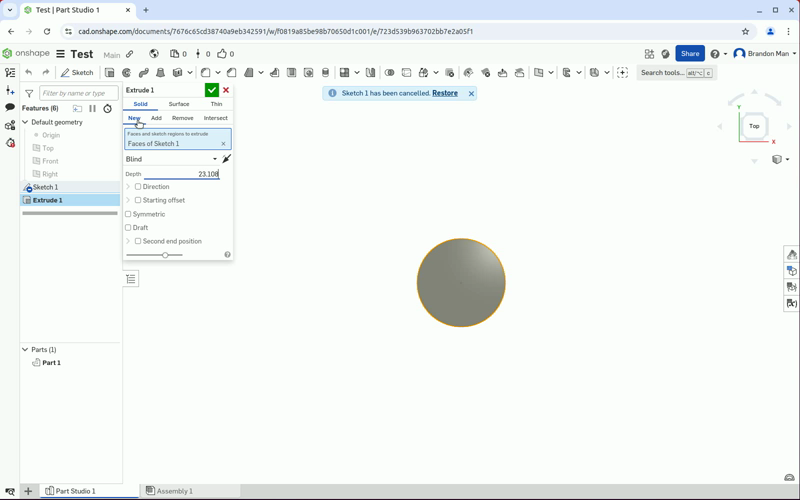
key(enter)
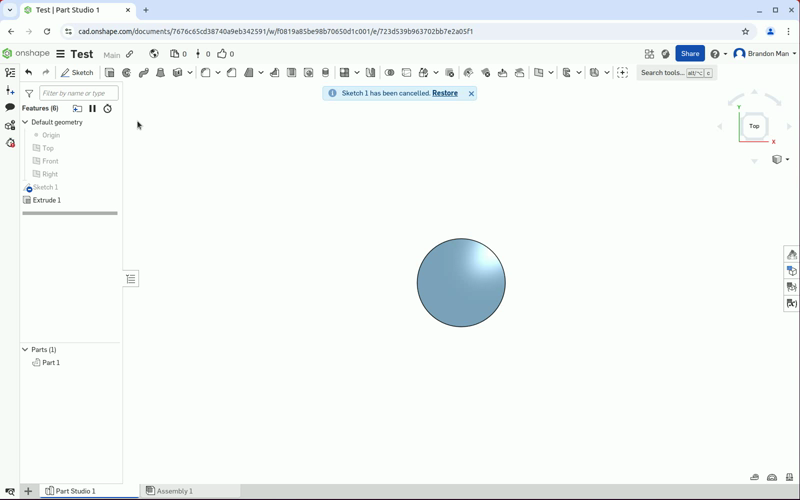
key(shift+h)
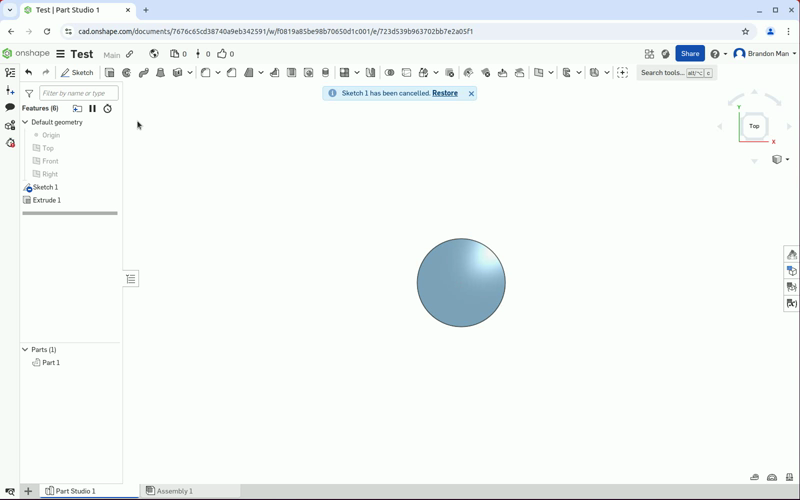
key(shift+h)
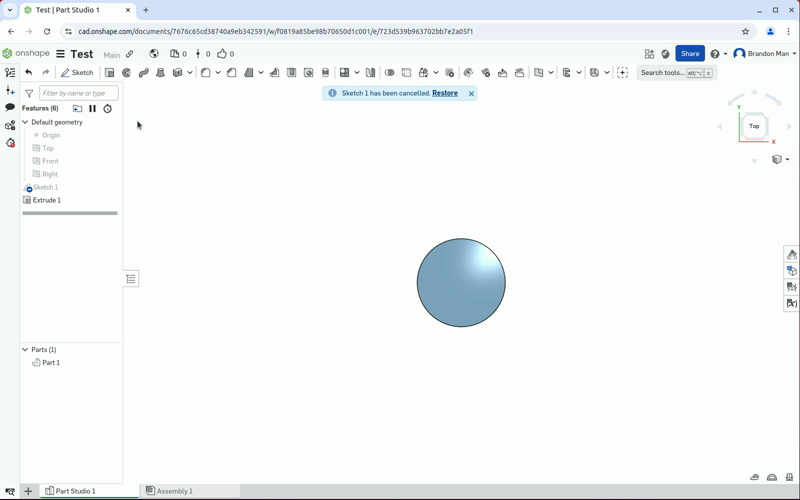
mouse_move(73, 189)
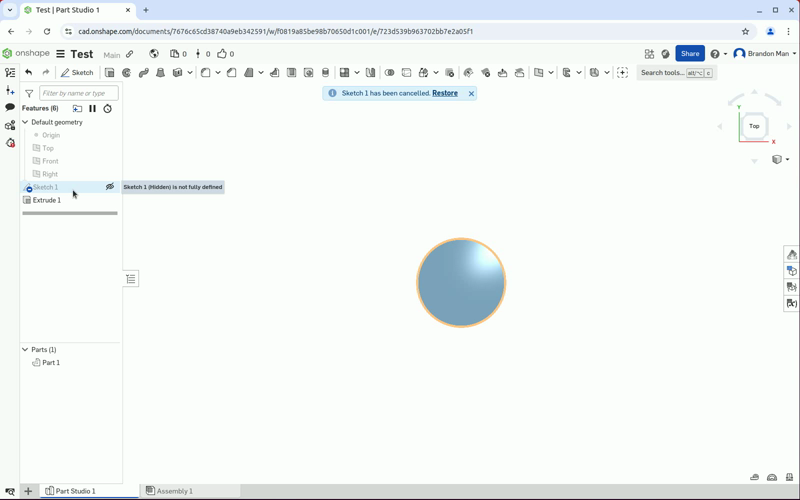
click(73, 189)
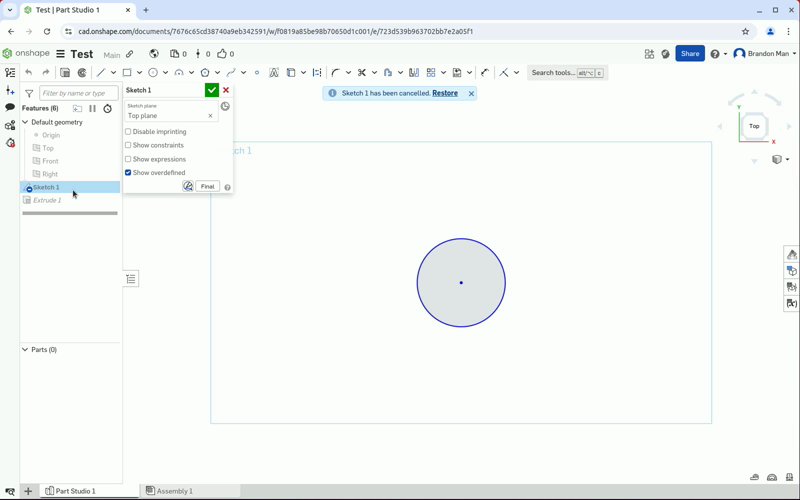
mouse_move(229, 92)
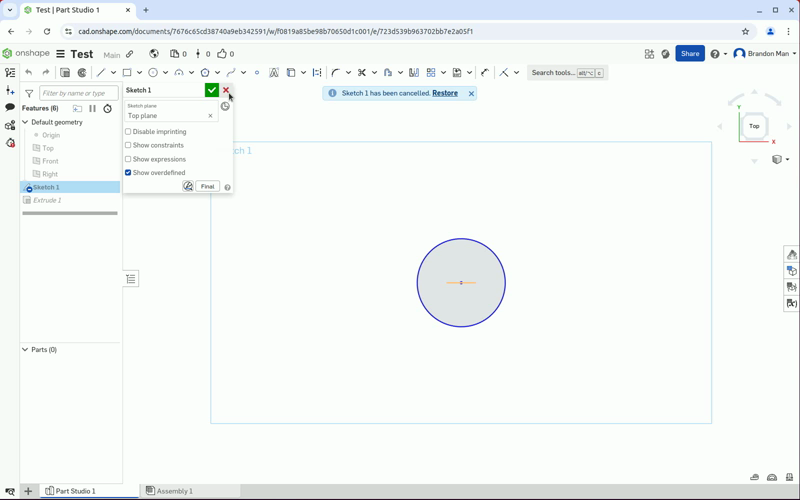
click(229, 92)
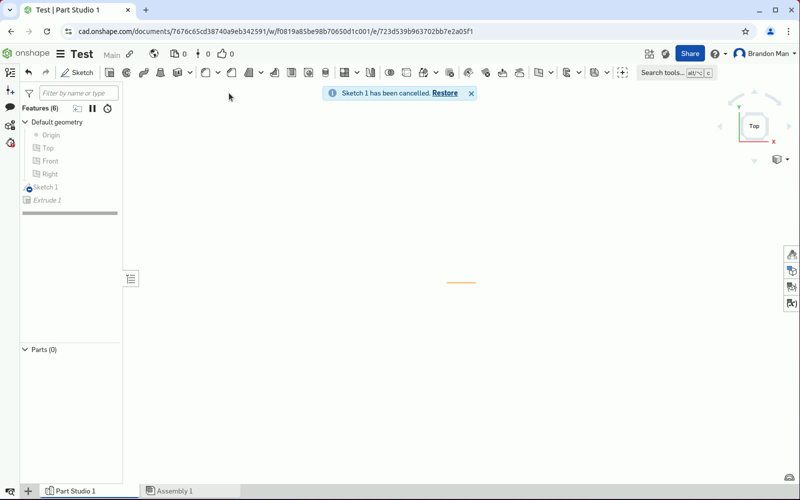
mouse_move(541, 75)
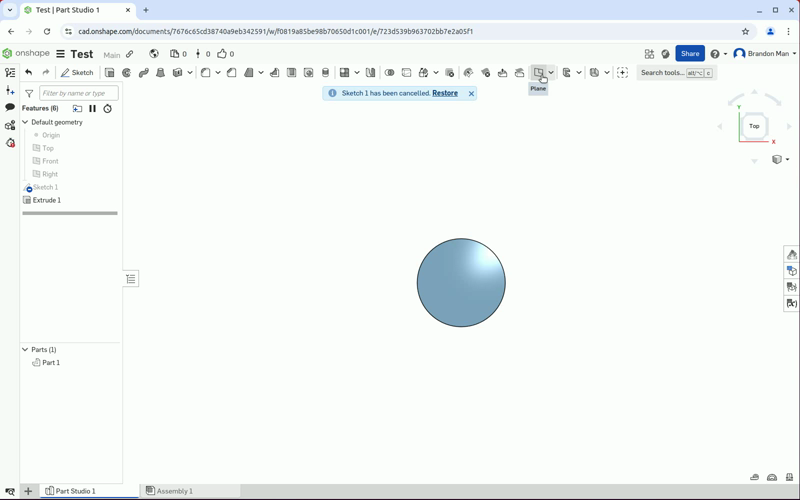
click(541, 75)
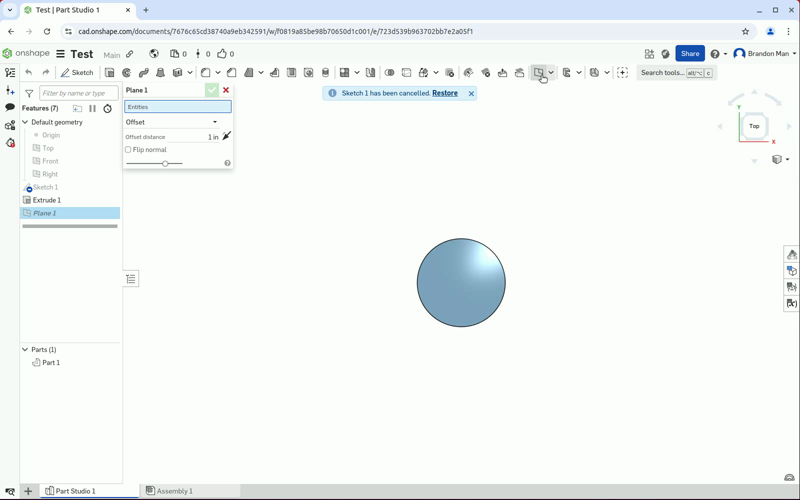
mouse_move(73, 150)
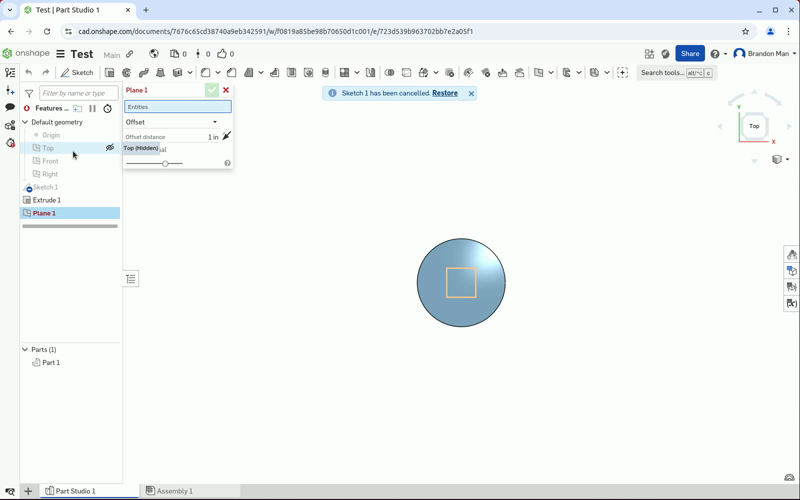
click(73, 150)
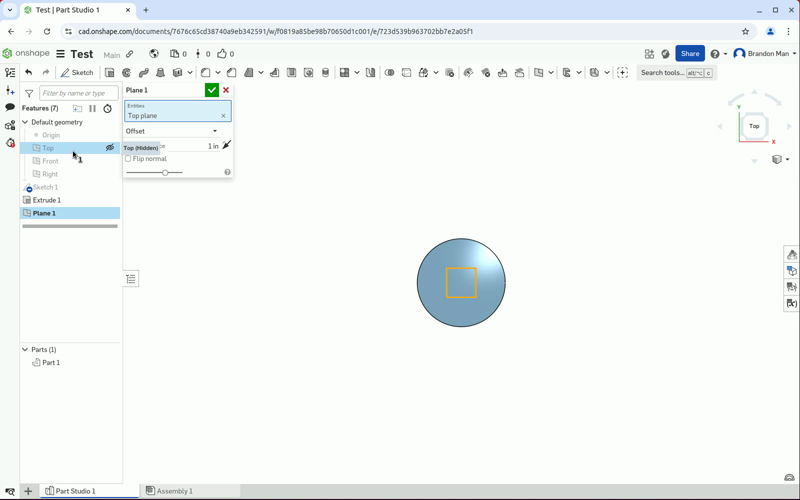
key(tab, 2)
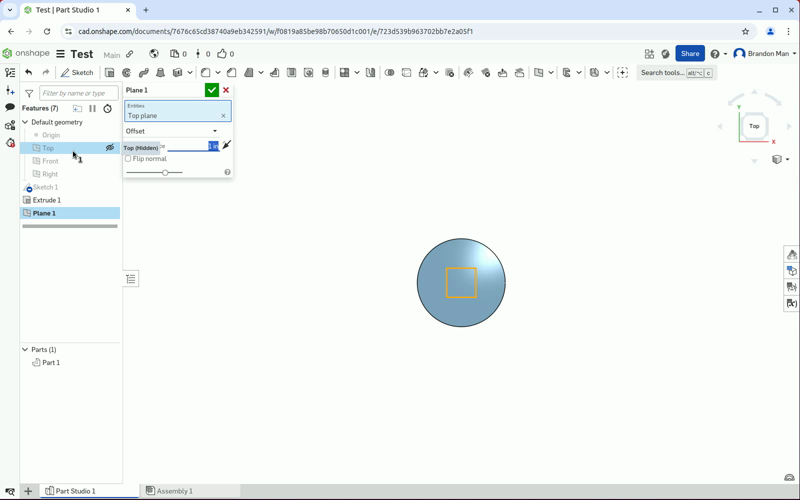
text(23.108)
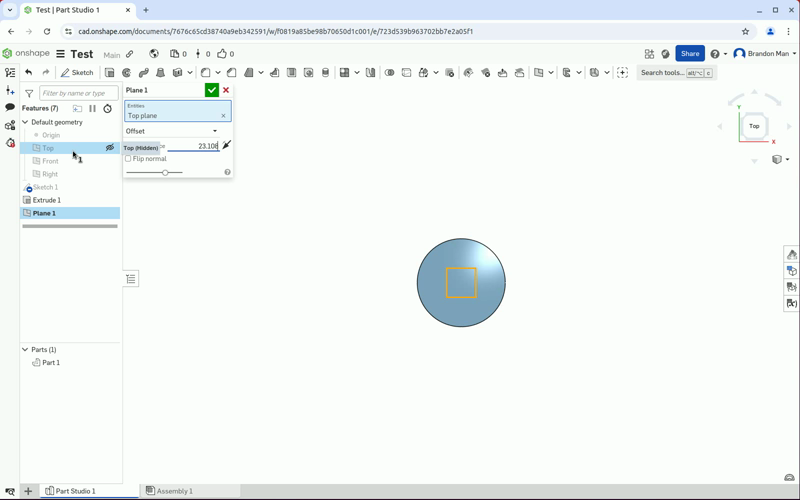
key(enter, 2)
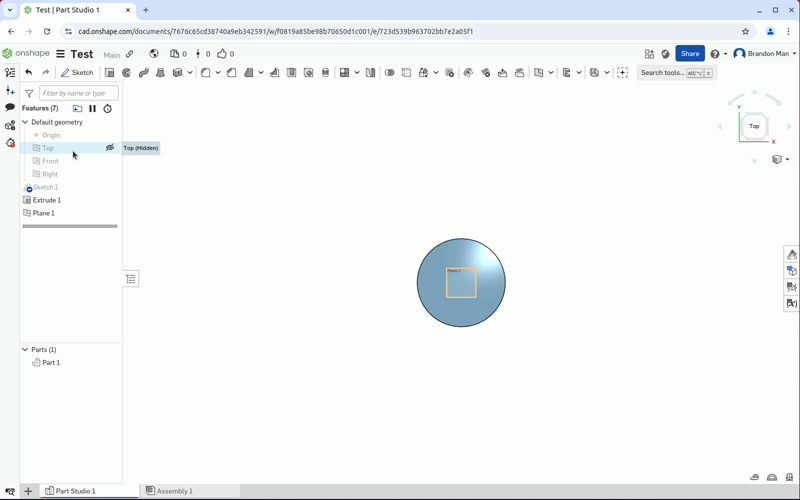
key(shift+s)
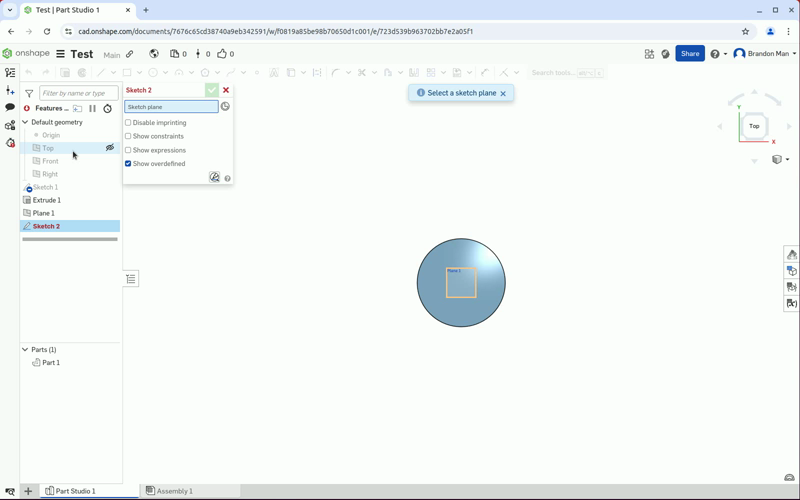
mouse_move(73, 215)
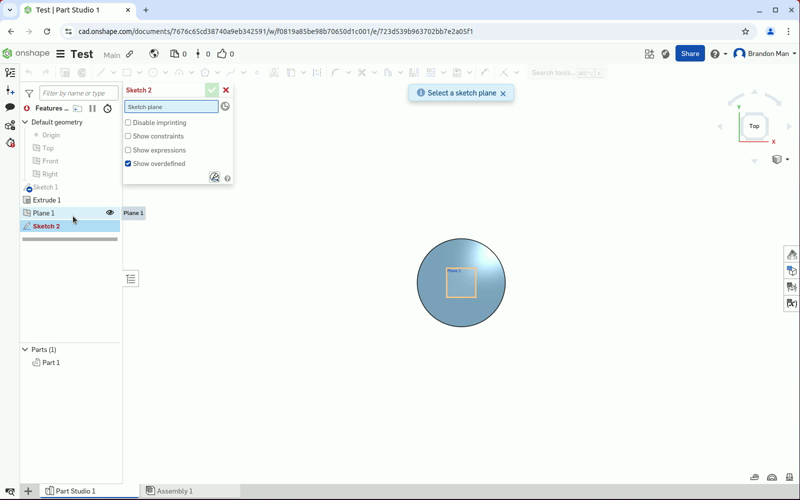
click(73, 215)
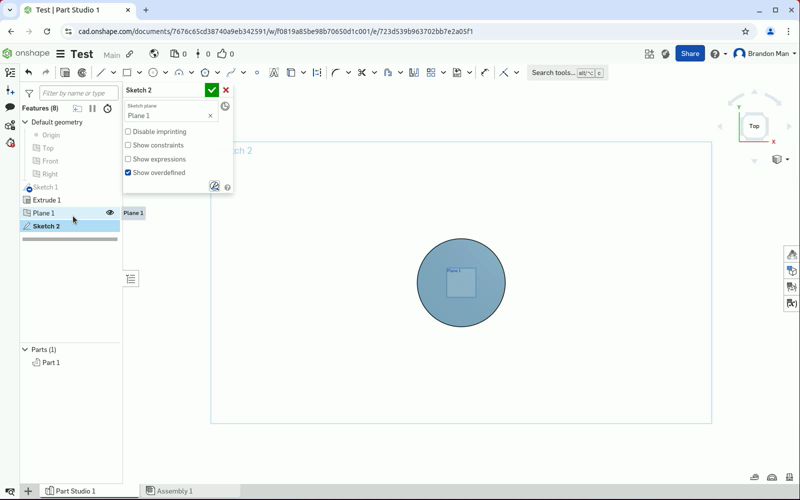
mouse_move(73, 352)
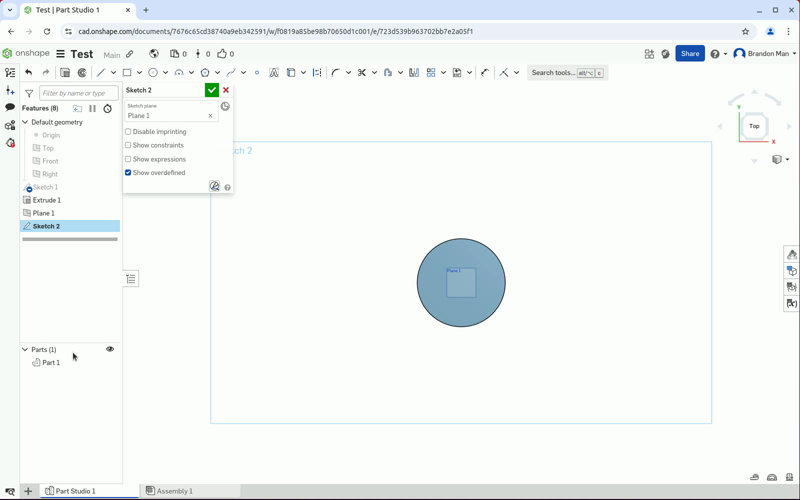
key(y)
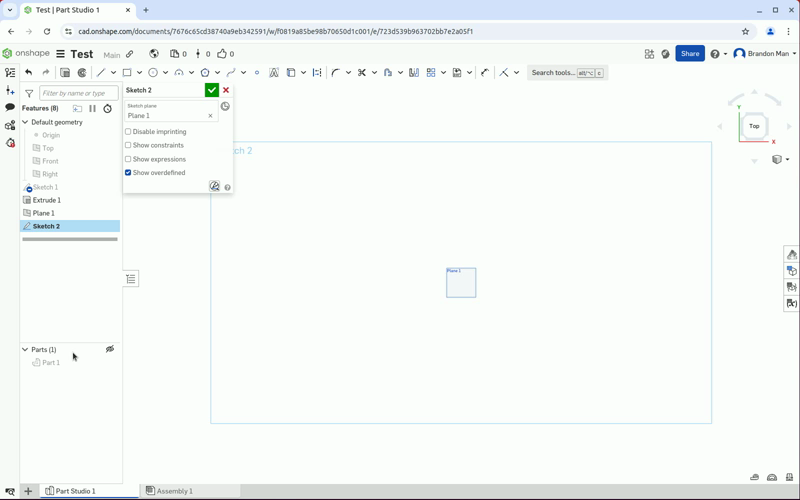
key(c)
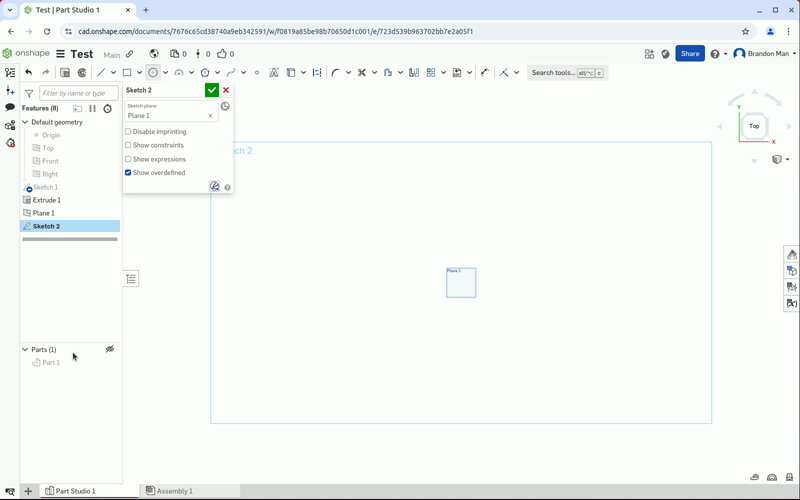
key_down(shift)
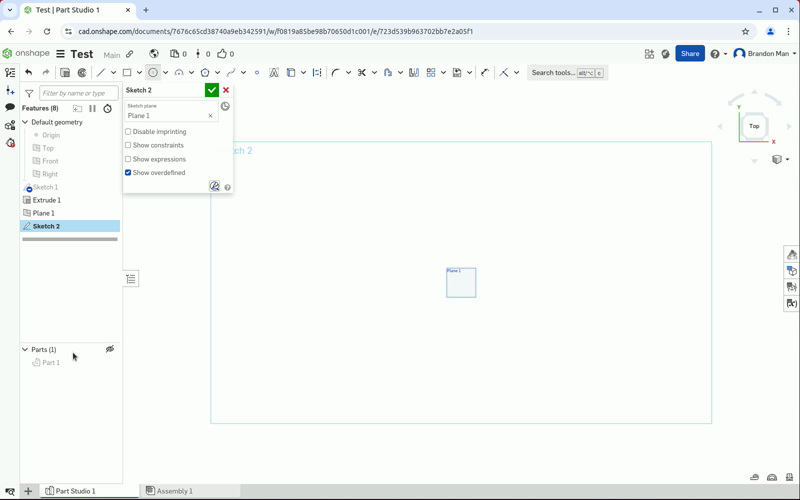
mouse_move(461, 282)
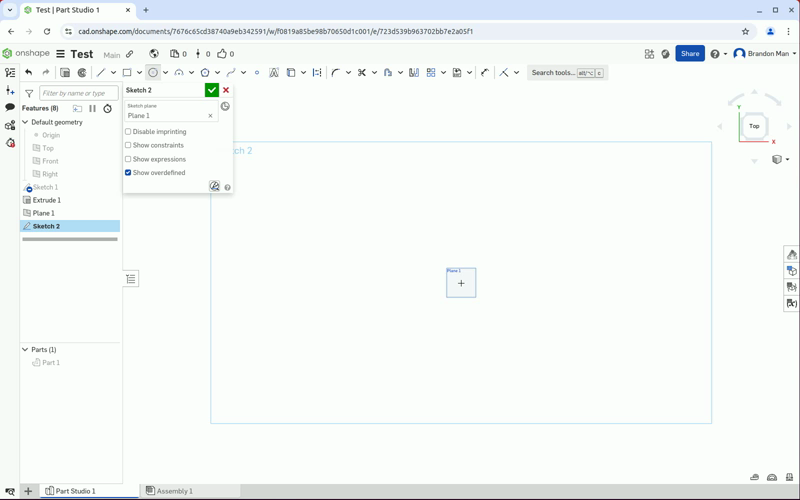
click(461, 282)
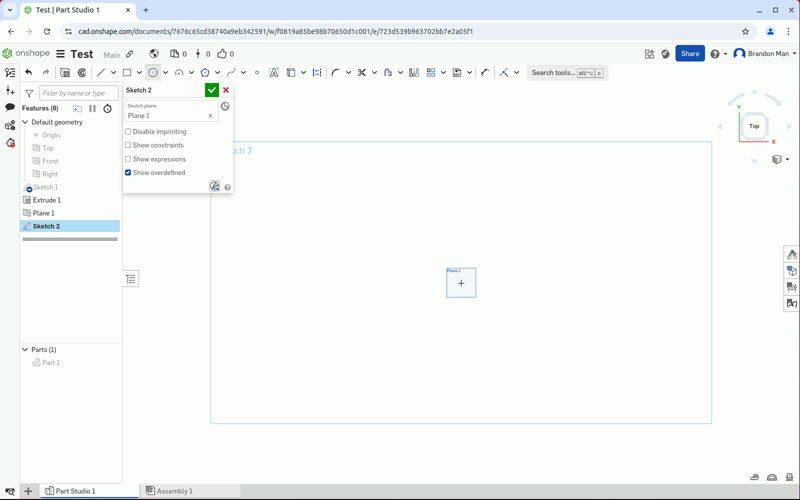
key_up(shift)
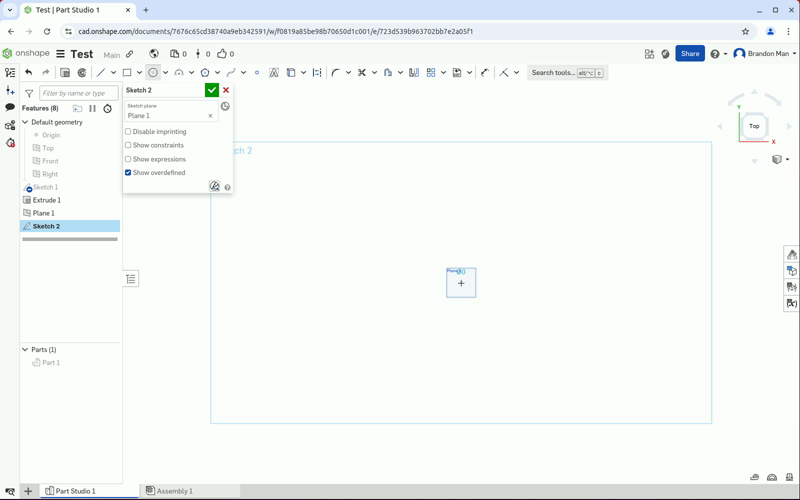
mouse_move(498, 282)
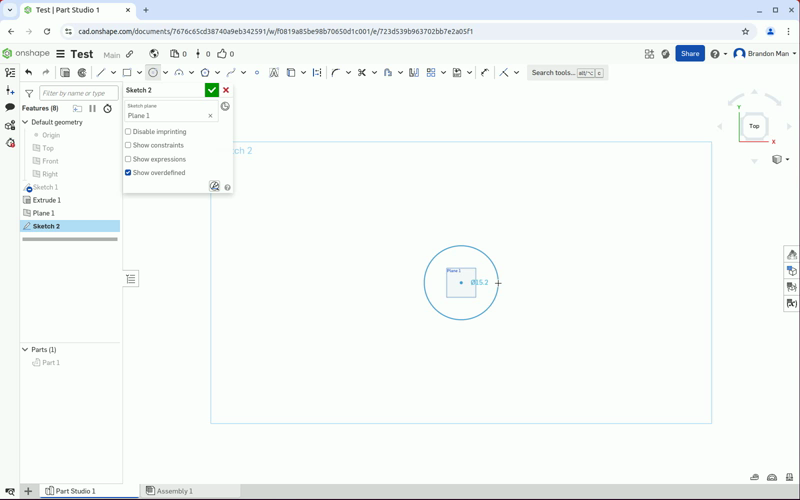
click(498, 282)
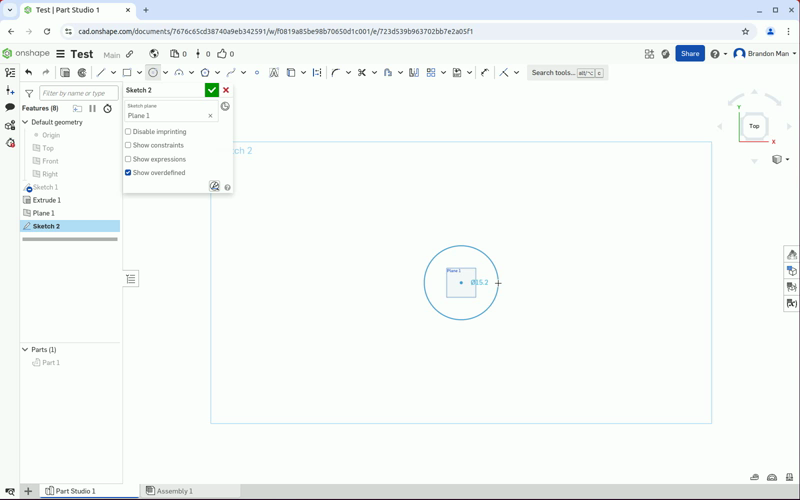
key(esc)
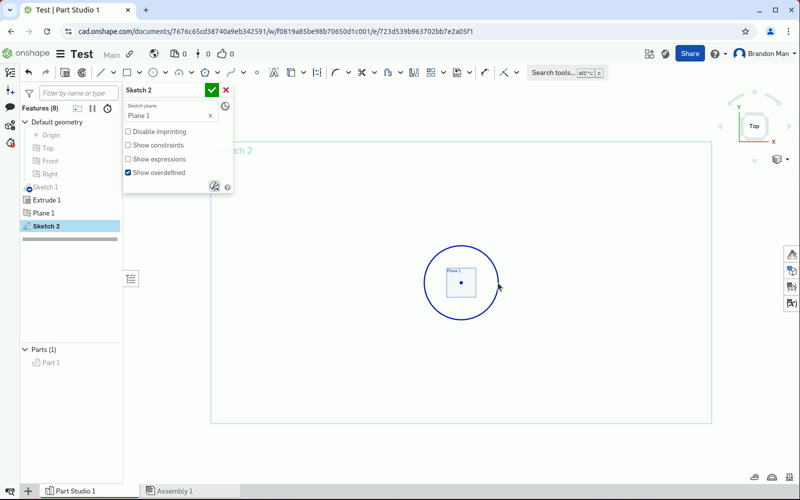
mouse_move(457, 297)
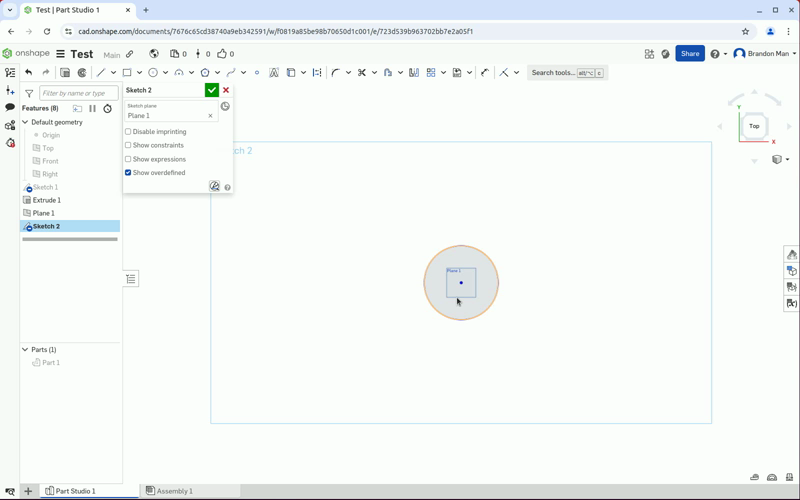
click(457, 297)
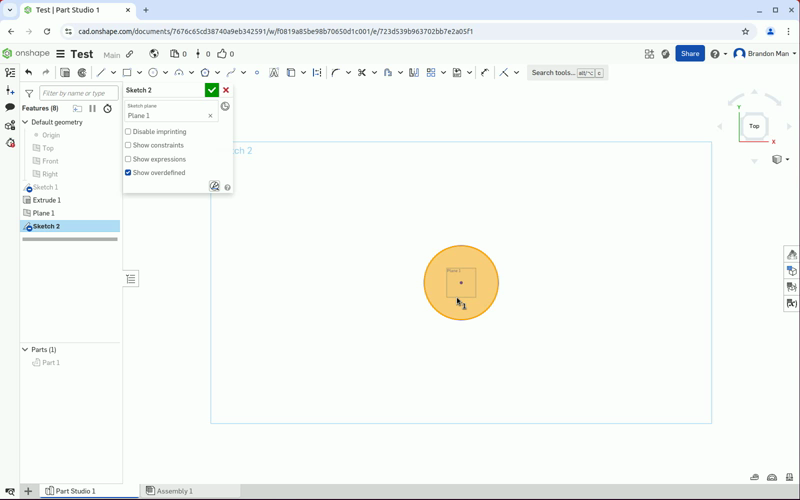
mouse_move(73, 352)
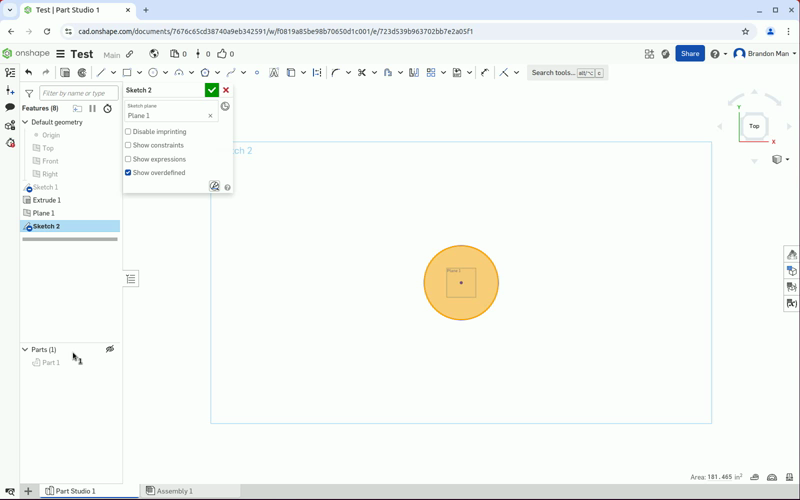
key(shift+y)
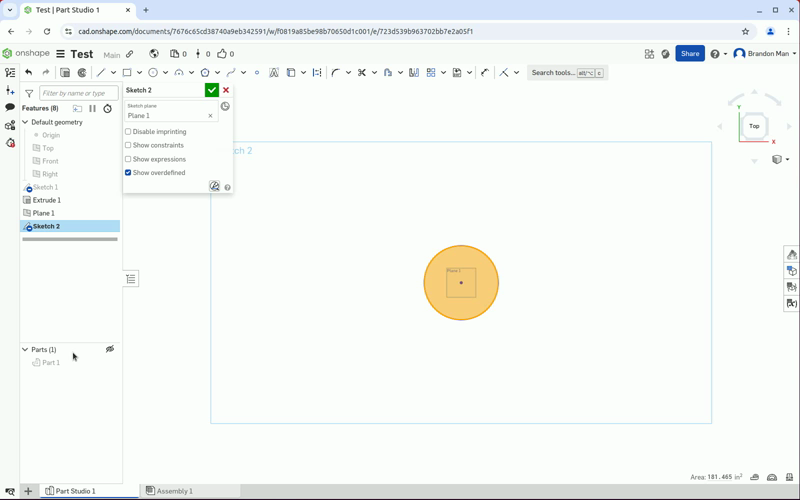
key(shift+e)
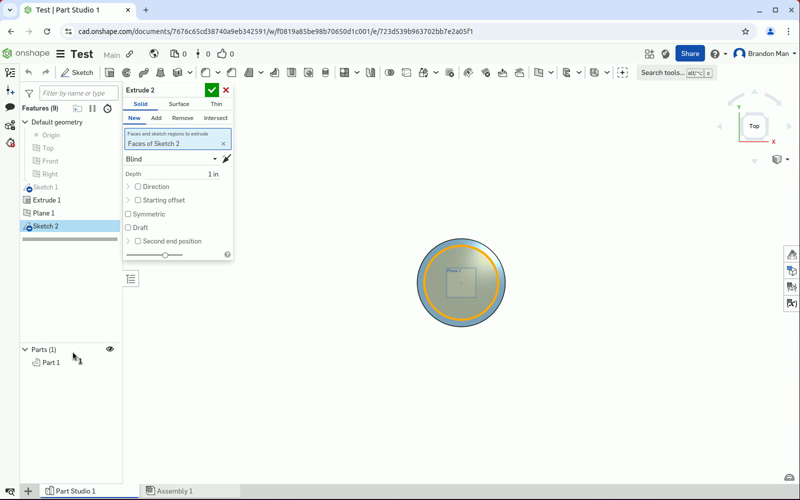
mouse_move(143, 106)
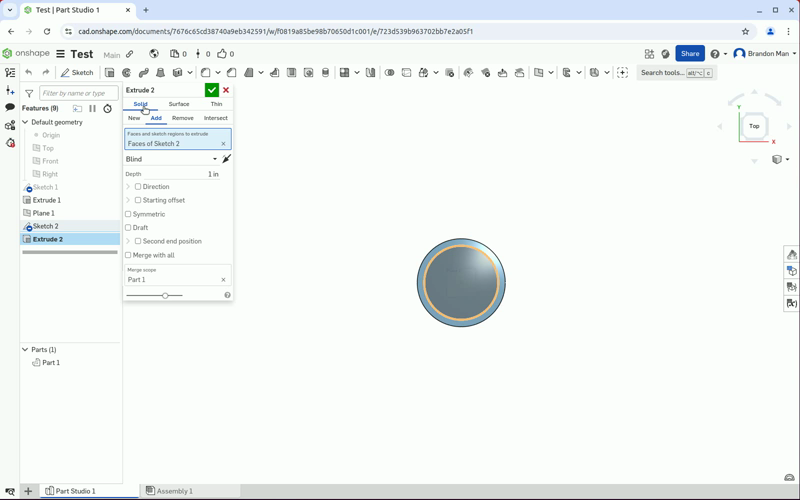
click(143, 106)
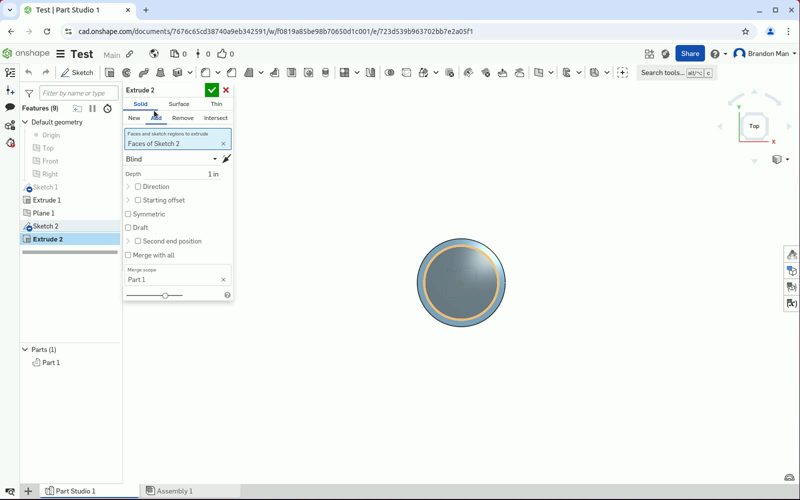
mouse_move(186, 120)
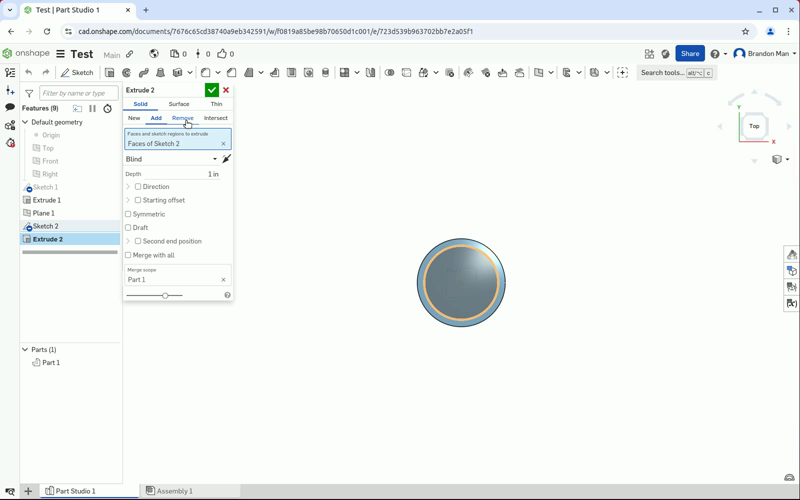
click(186, 120)
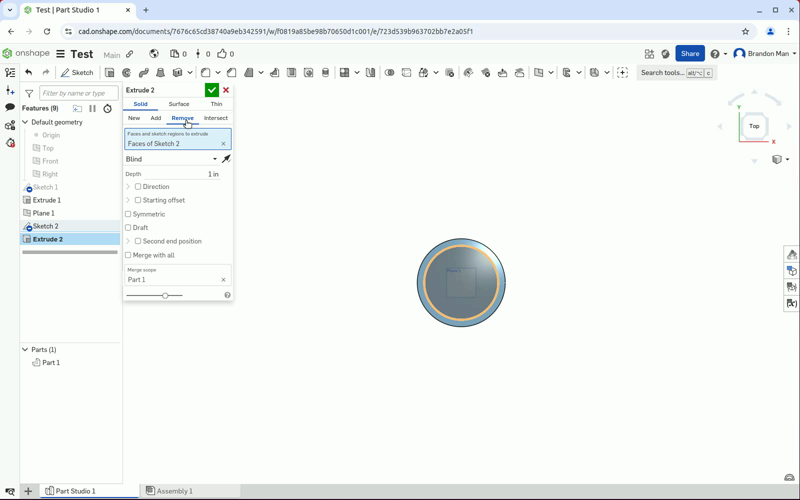
key(tab, 4)
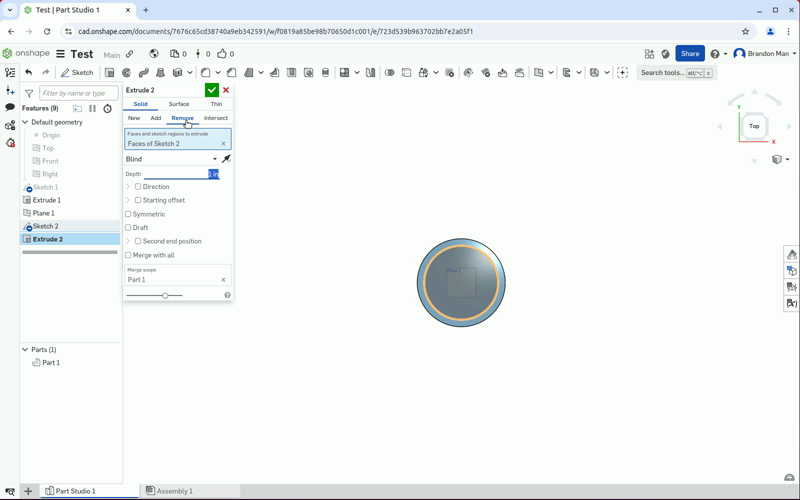
text(23.108)
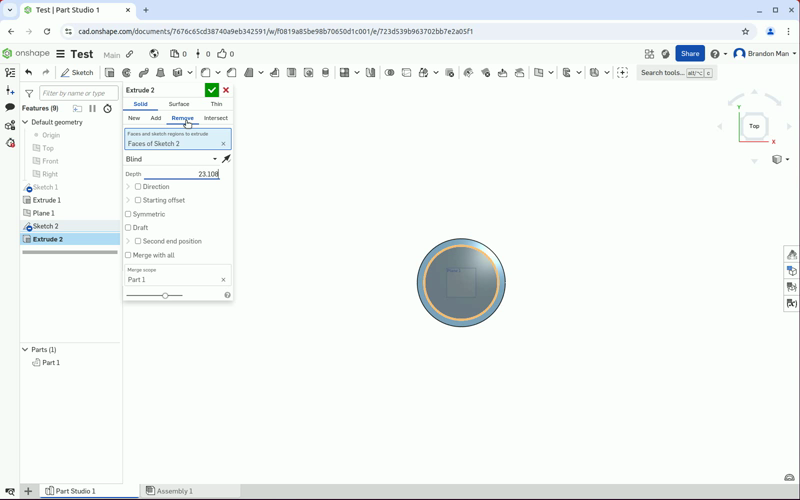
key(tab, 6)
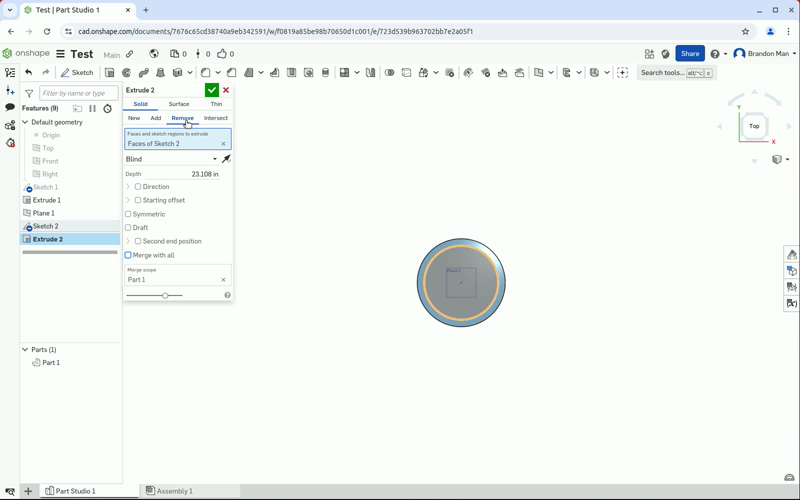
key(space)
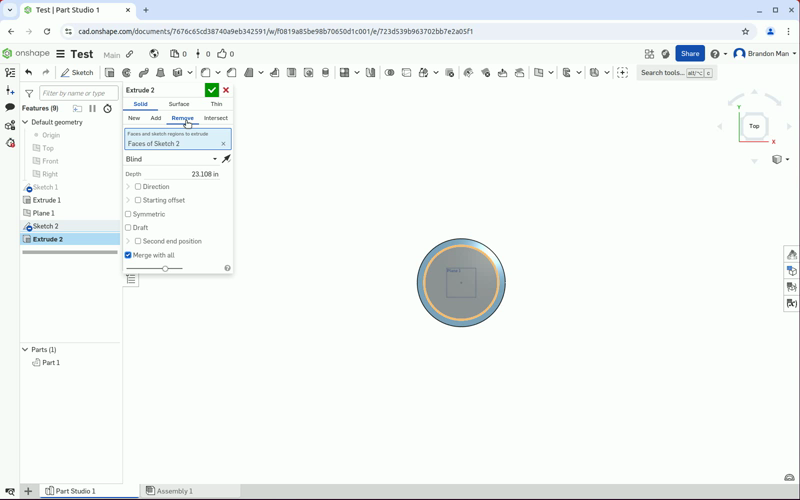
key(enter)
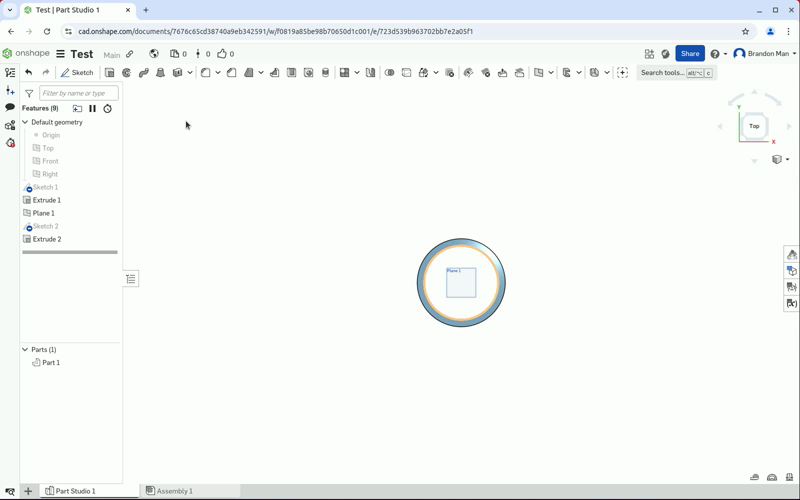
key(shift+h)
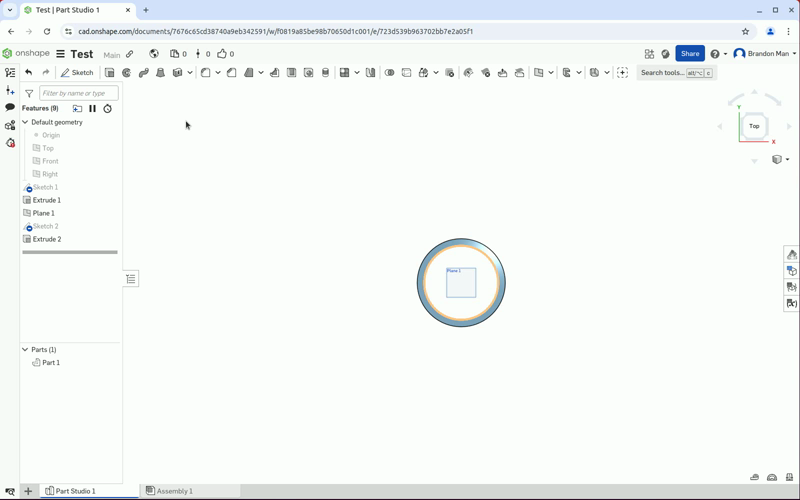
key(shift+h)
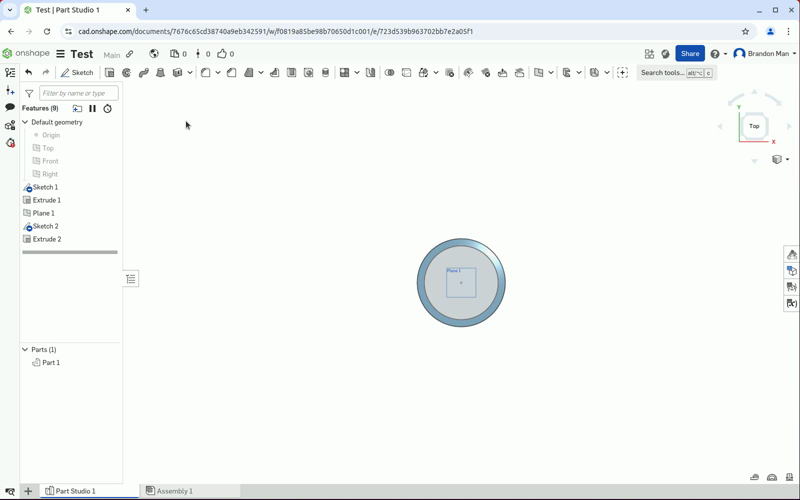
key(shift+7)
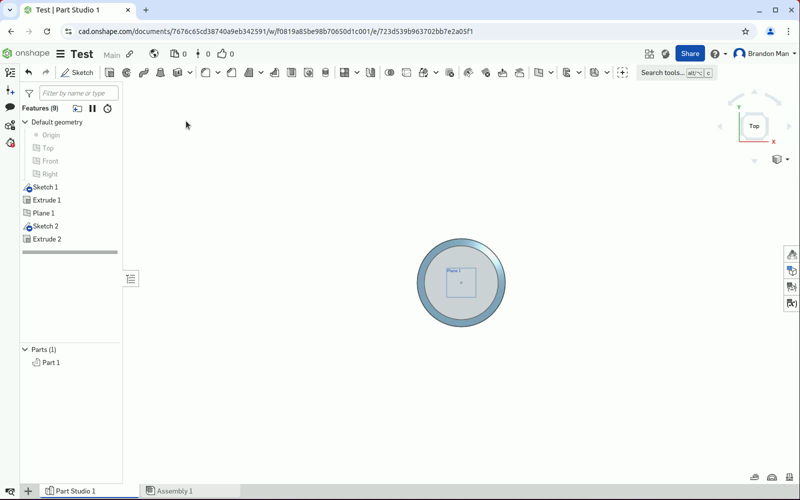
key(up, 3)
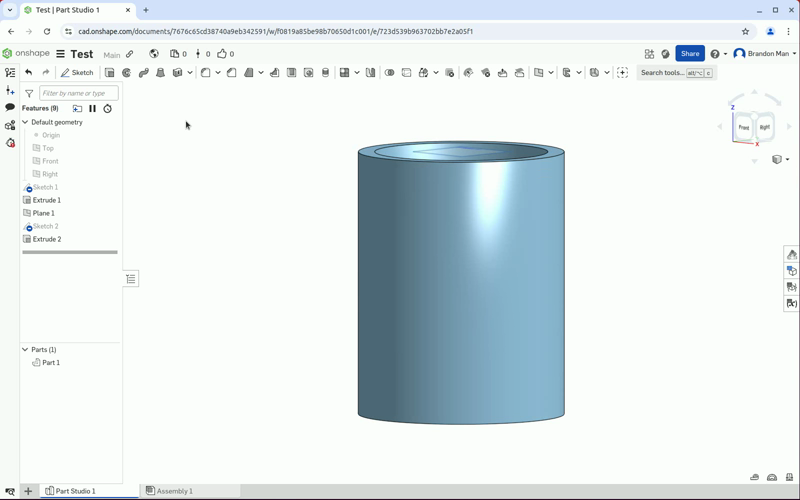
key(left, 3)
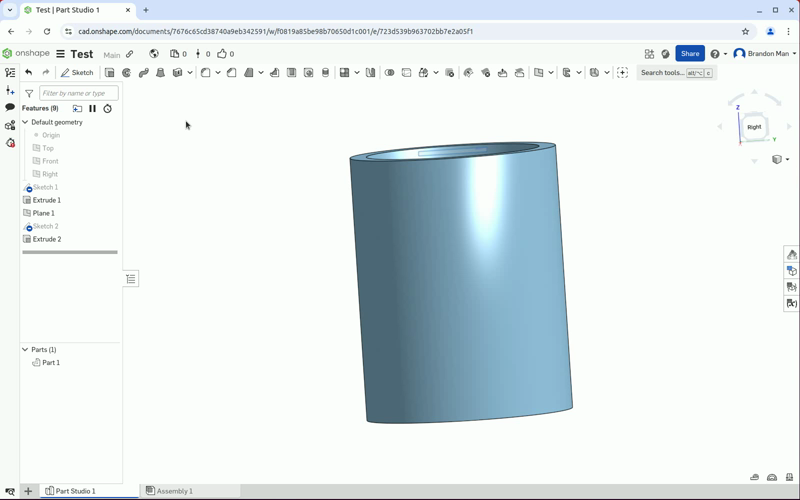
key(right, 3)
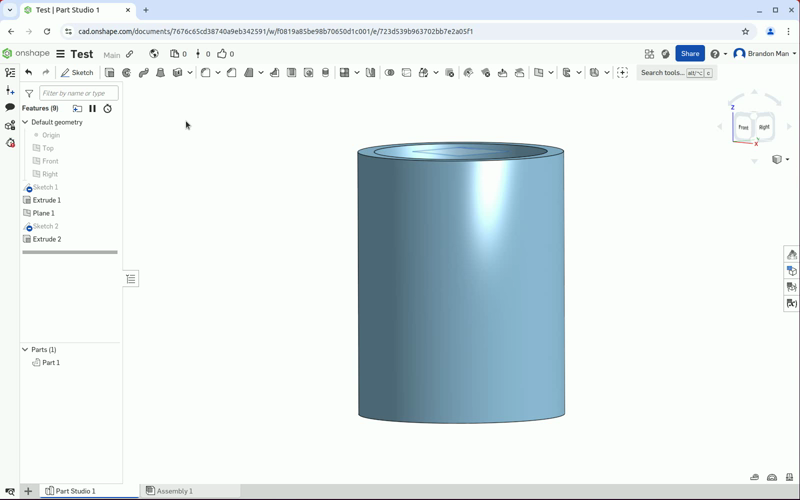
key(down, 3)
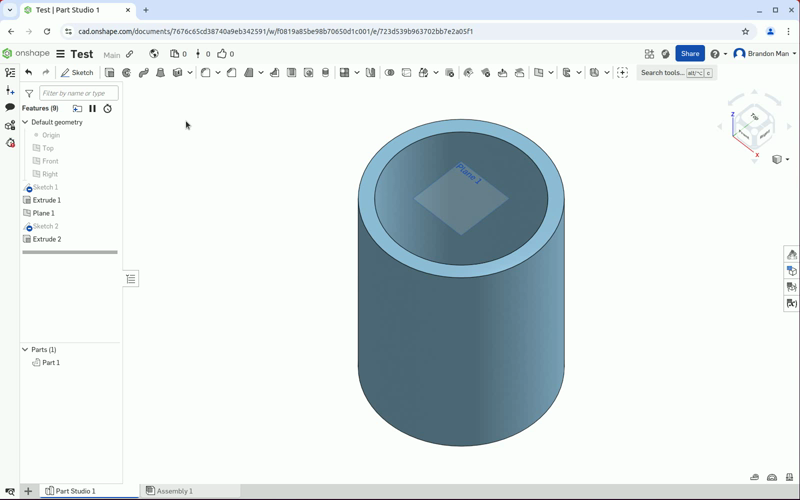
mouse_move(73, 189)
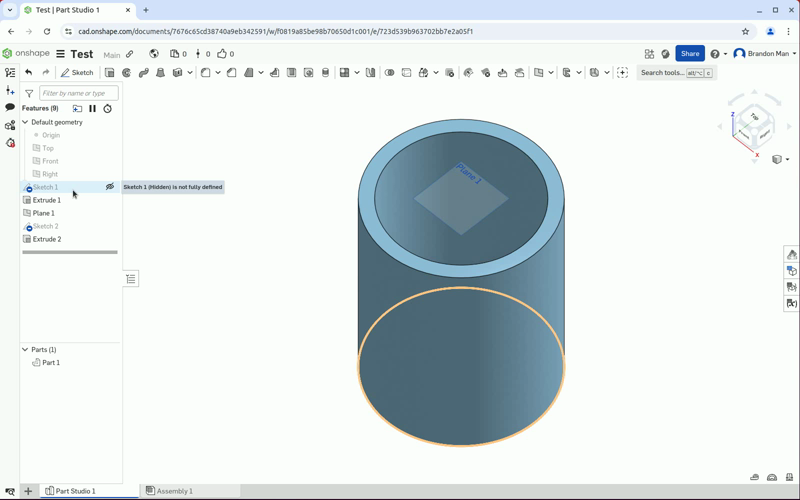
click(73, 189)